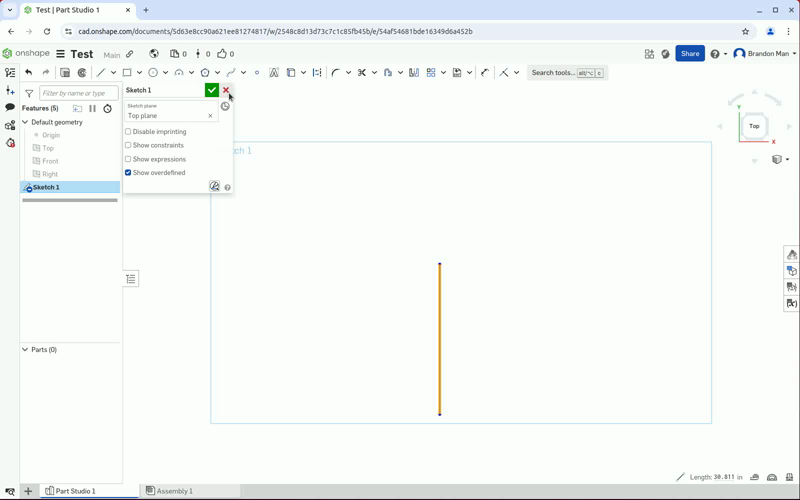
key(shift+h)
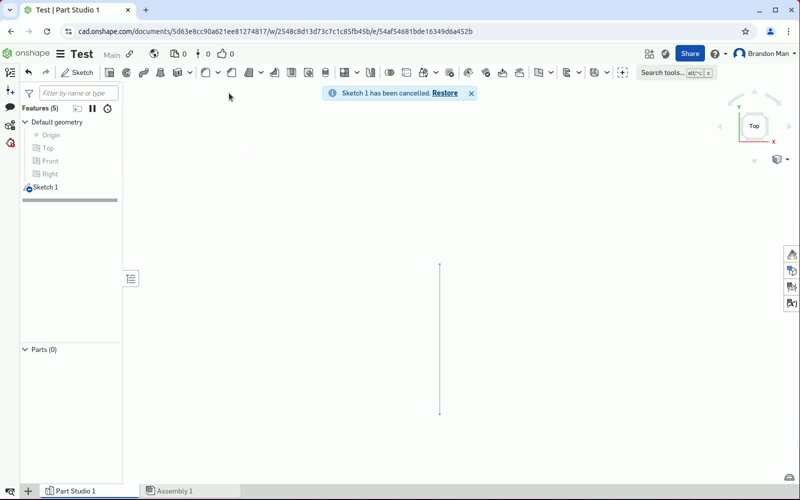
key(shift+s)
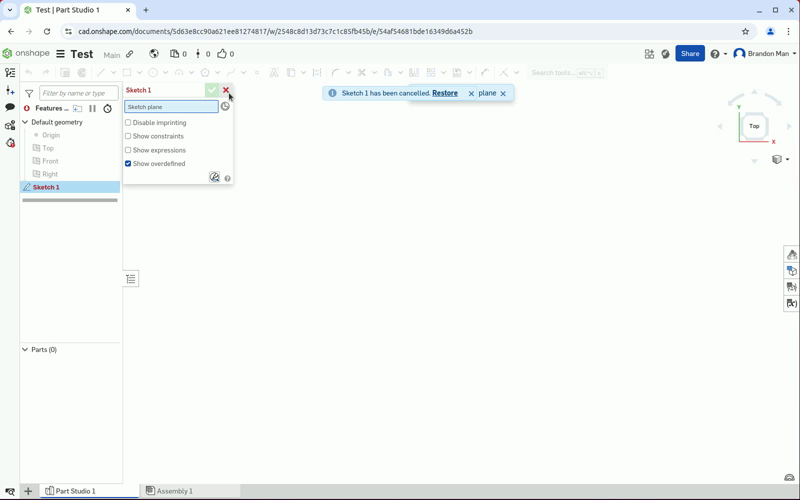
mouse_move(73, 150)
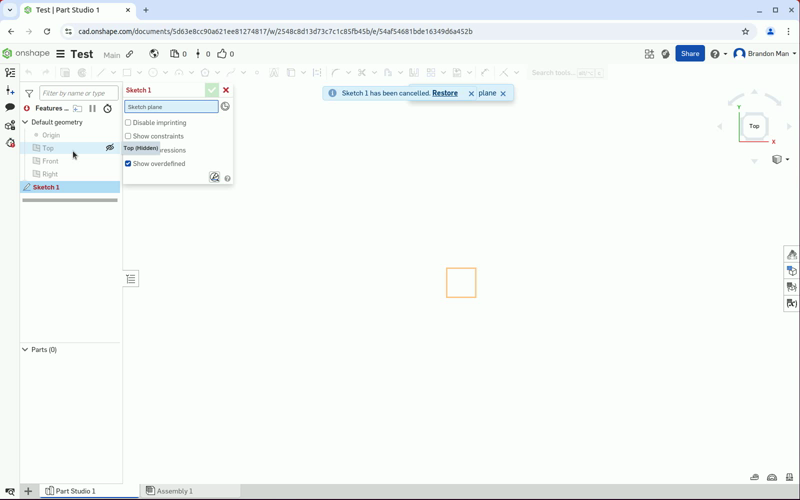
click(73, 150)
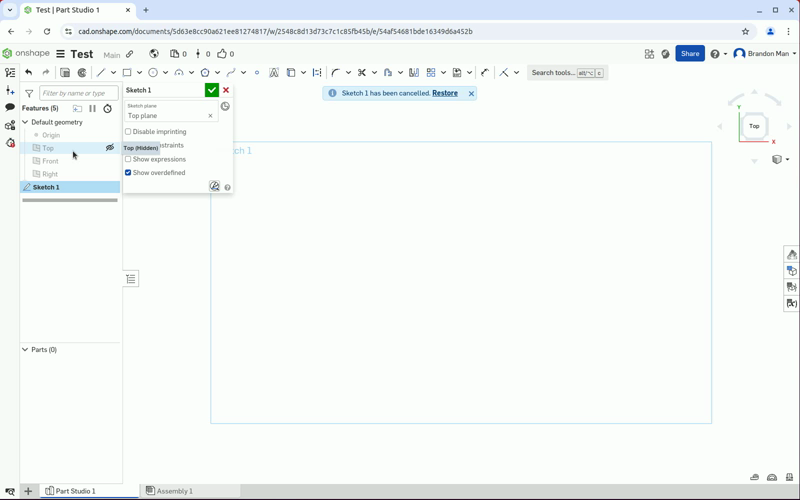
mouse_move(73, 352)
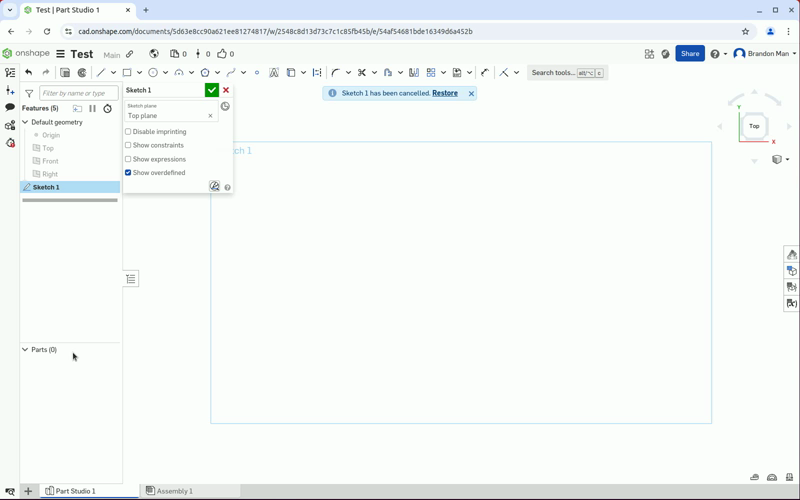
key(y)
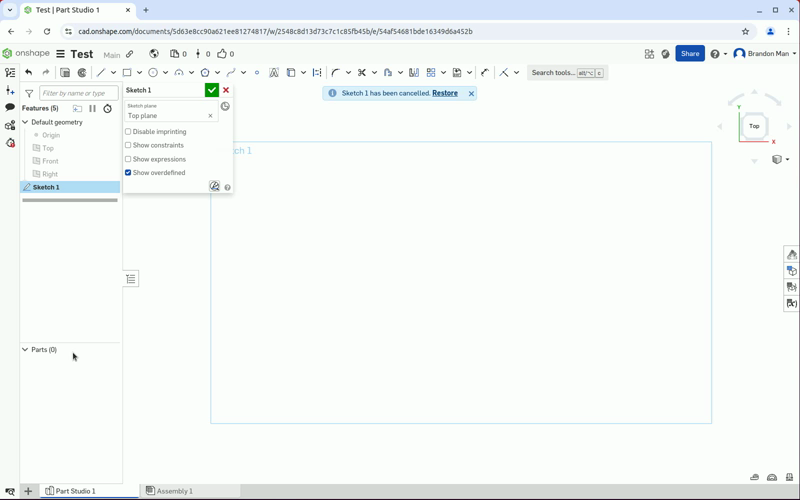
key(c)
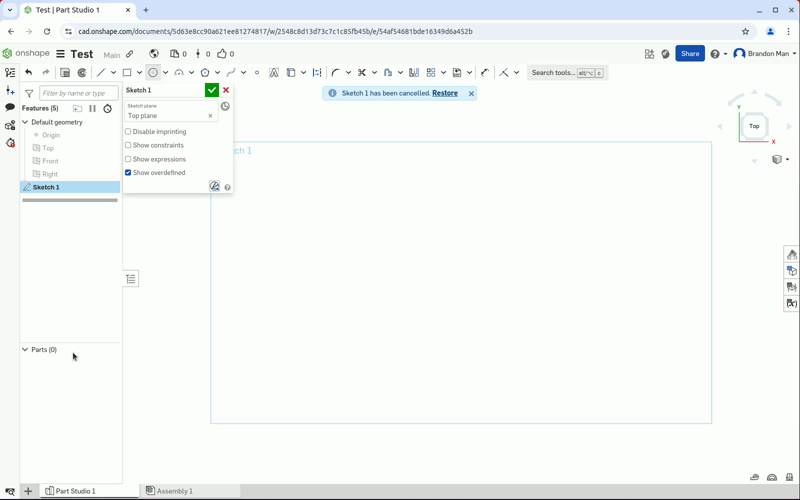
key_down(shift)
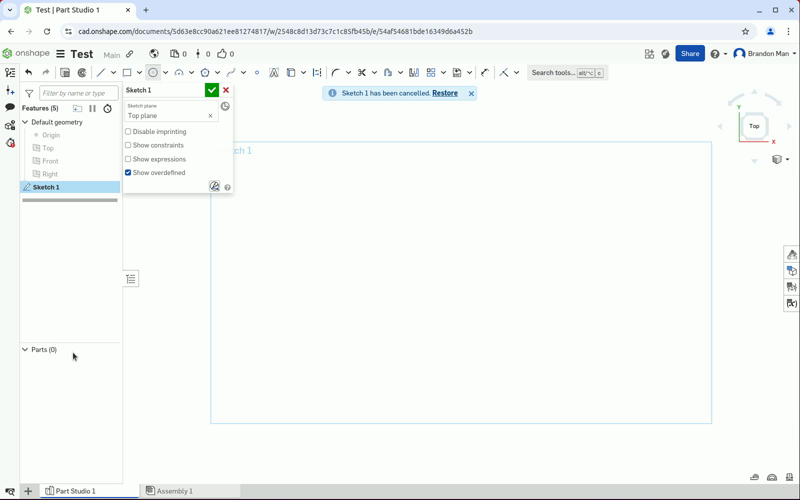
mouse_move(461, 282)
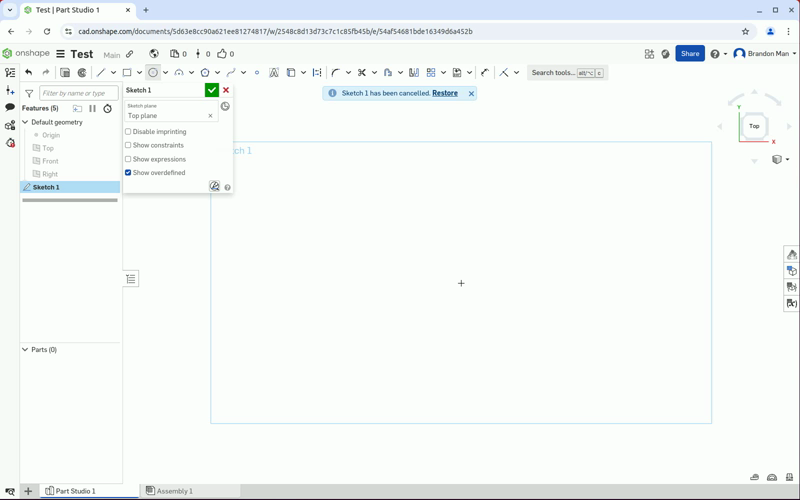
click(461, 282)
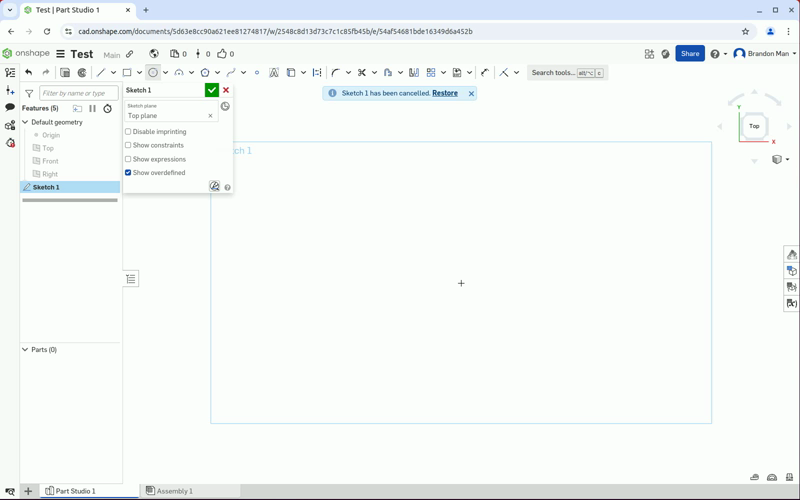
key_up(shift)
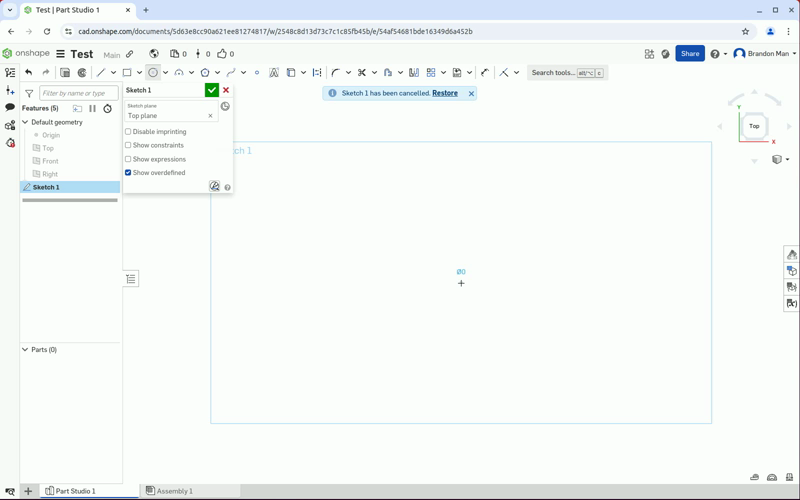
mouse_move(574, 282)
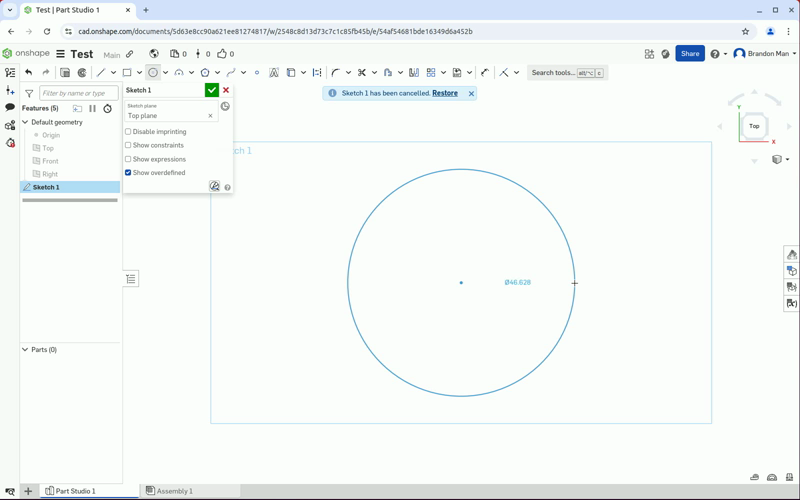
click(574, 282)
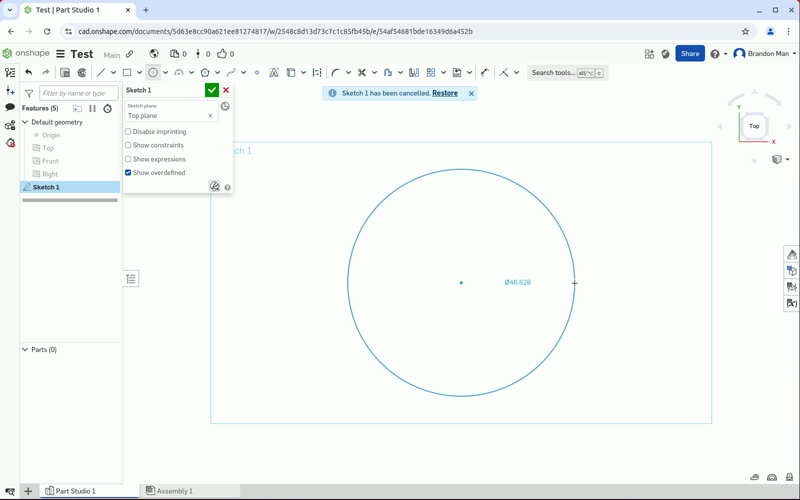
key(esc)
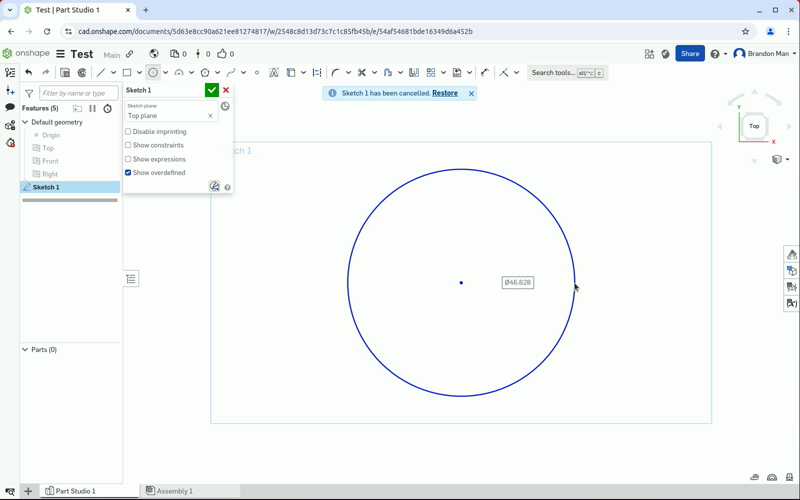
mouse_move(476, 220)
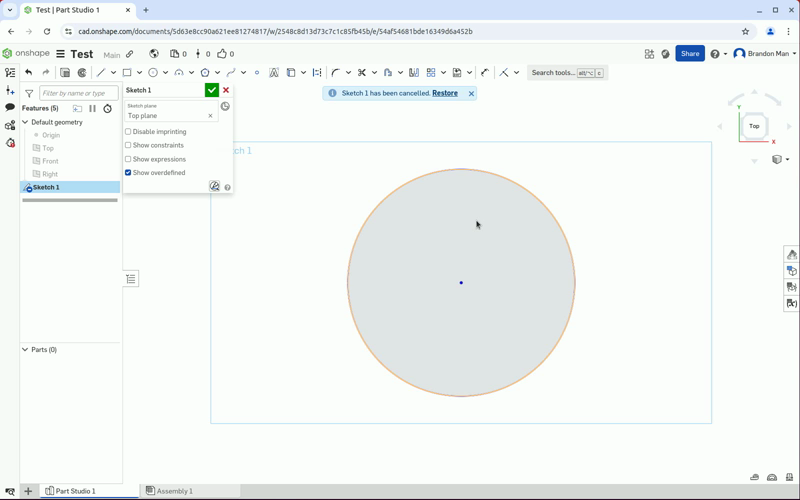
click(476, 220)
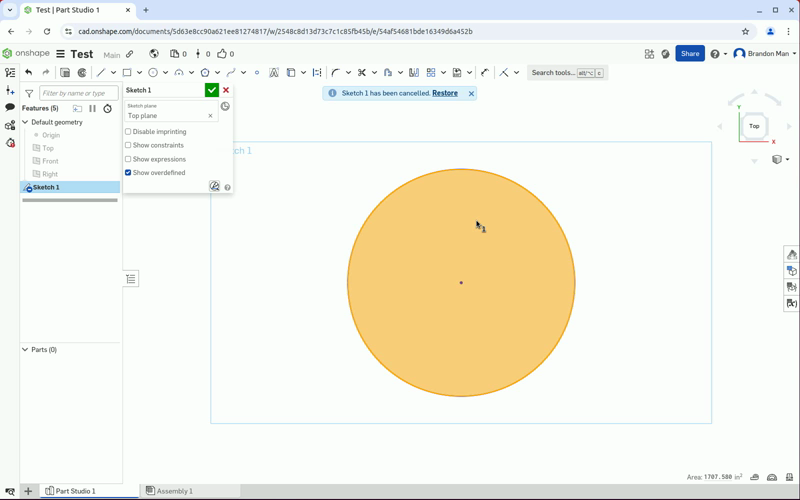
mouse_move(73, 352)
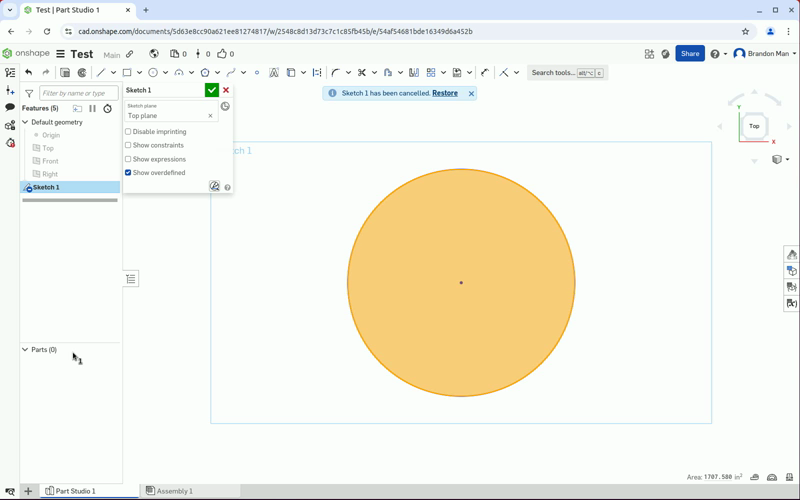
key(shift+y)
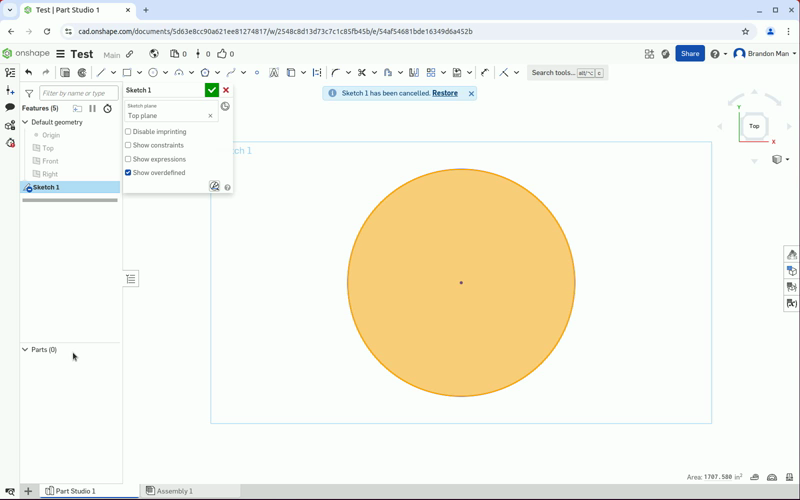
key(shift+e)
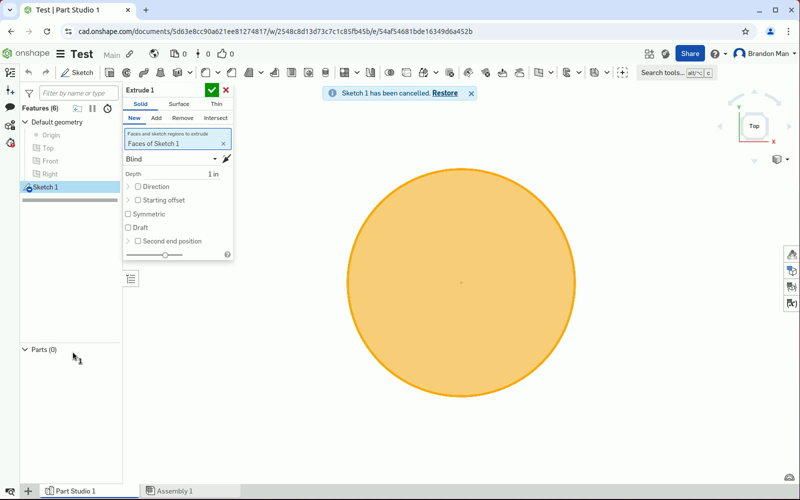
mouse_move(143, 106)
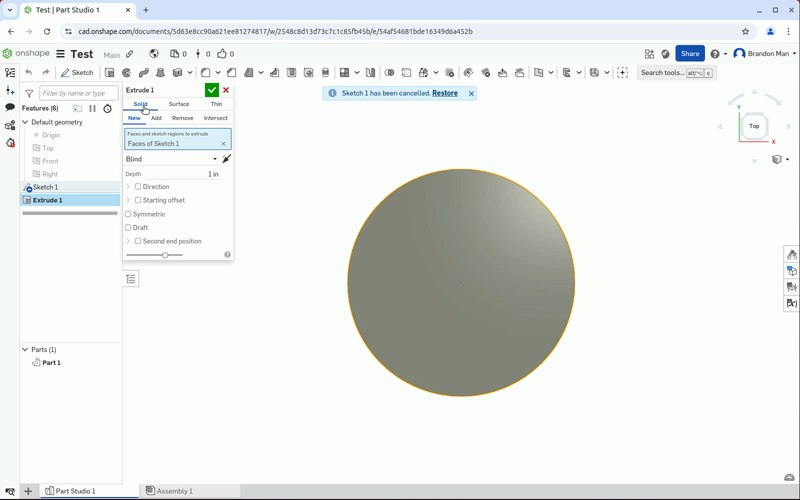
click(143, 106)
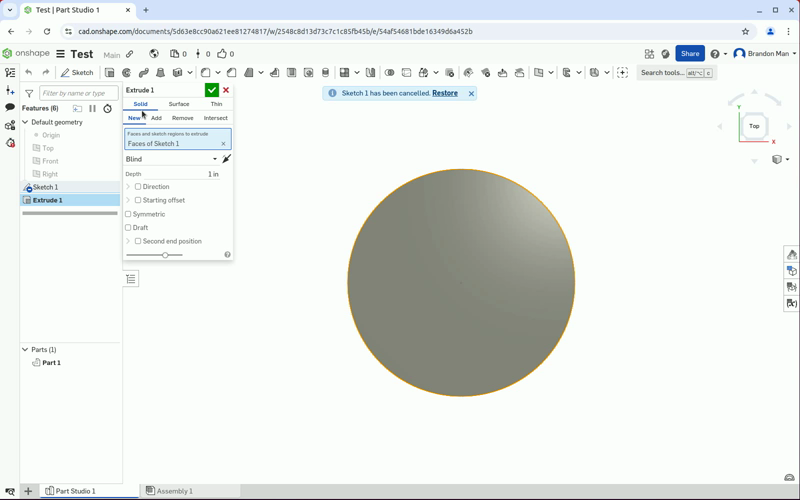
mouse_move(137, 120)
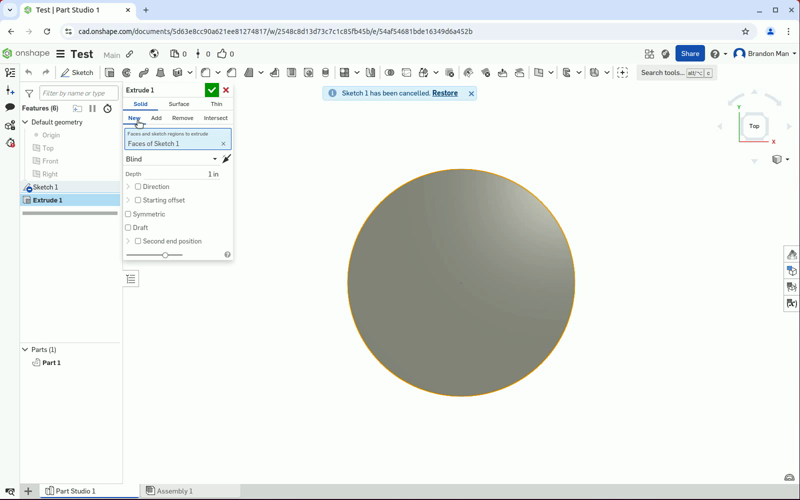
click(137, 120)
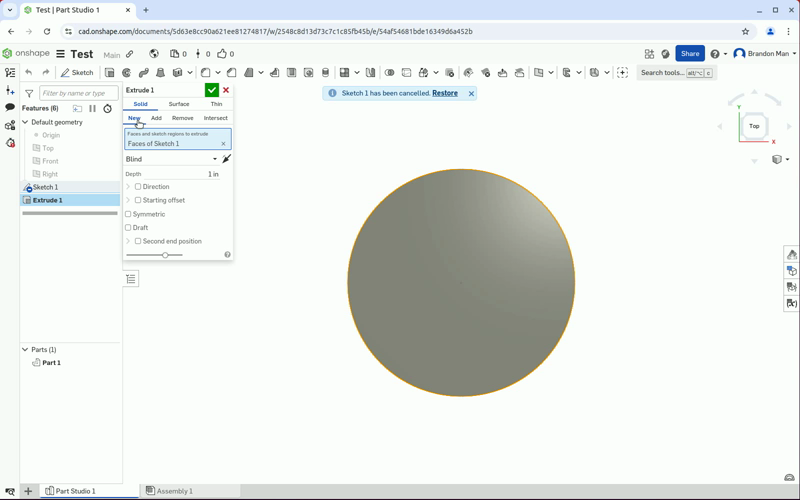
key(tab, 4)
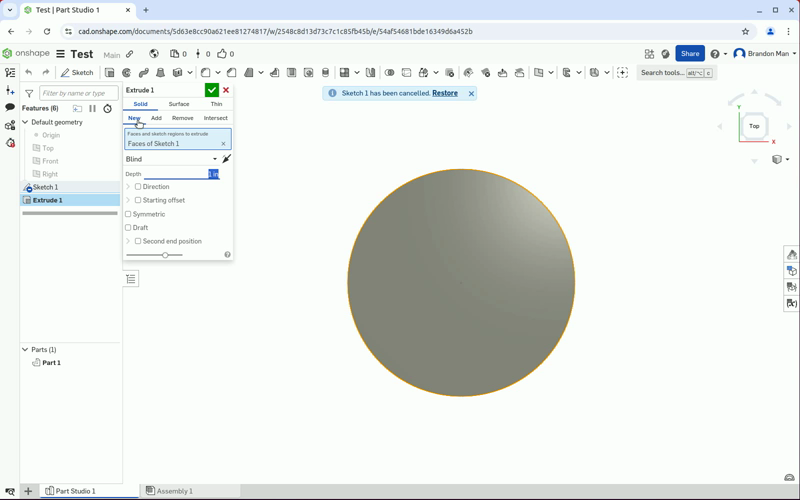
text(0.241)
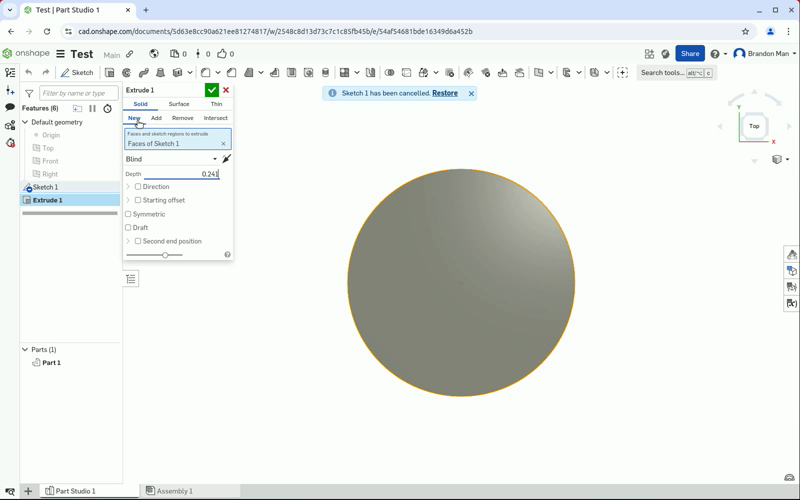
key(enter)
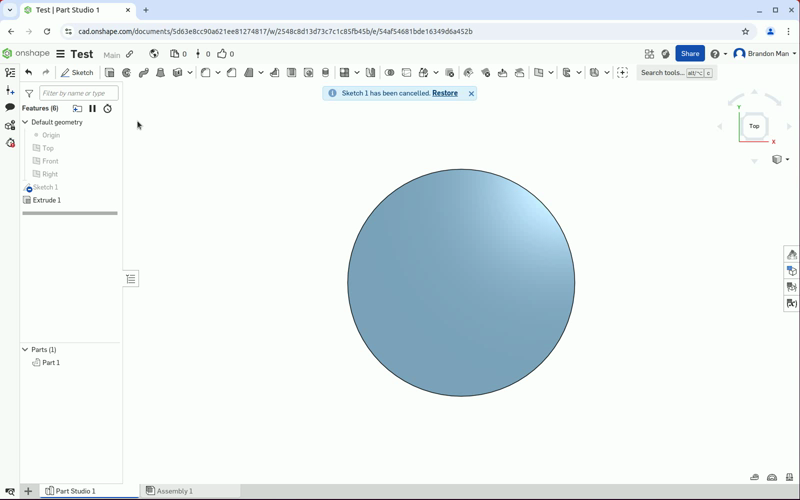
key(shift+h)
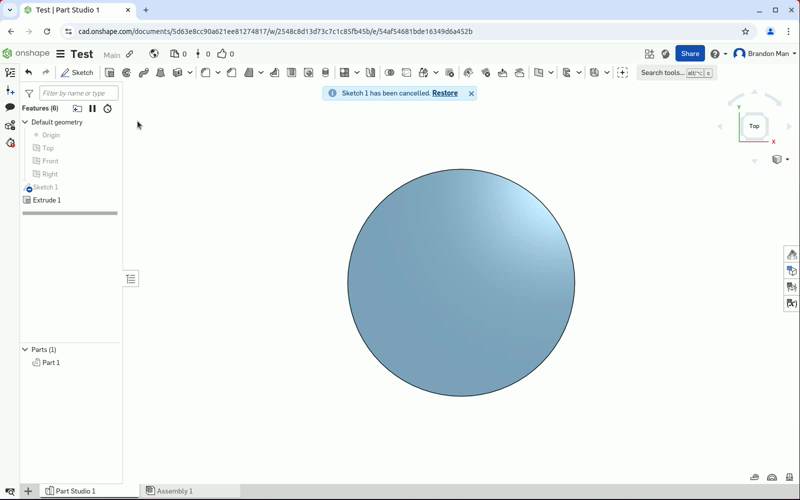
key(shift+h)
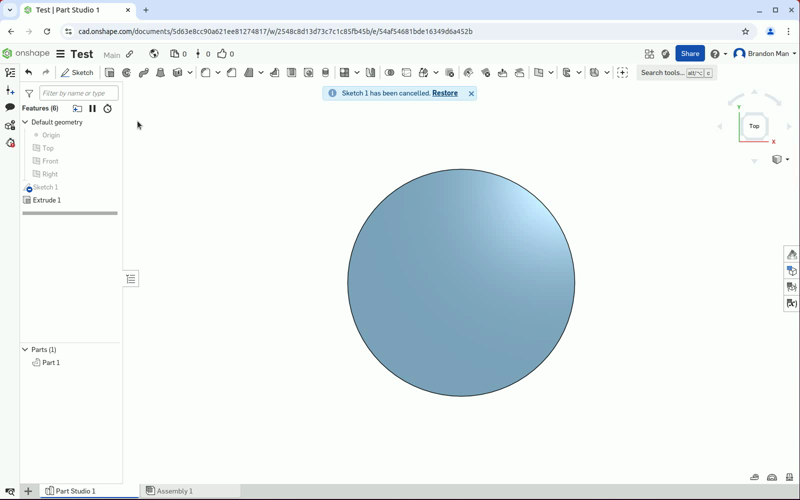
mouse_move(73, 189)
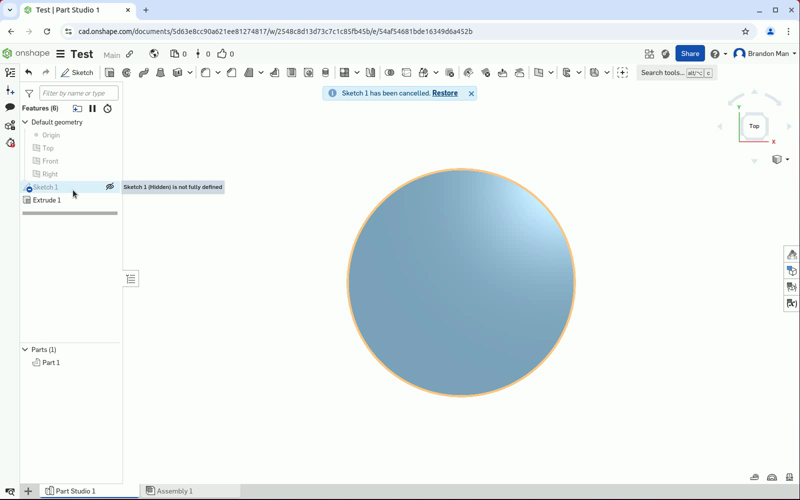
click(73, 189)
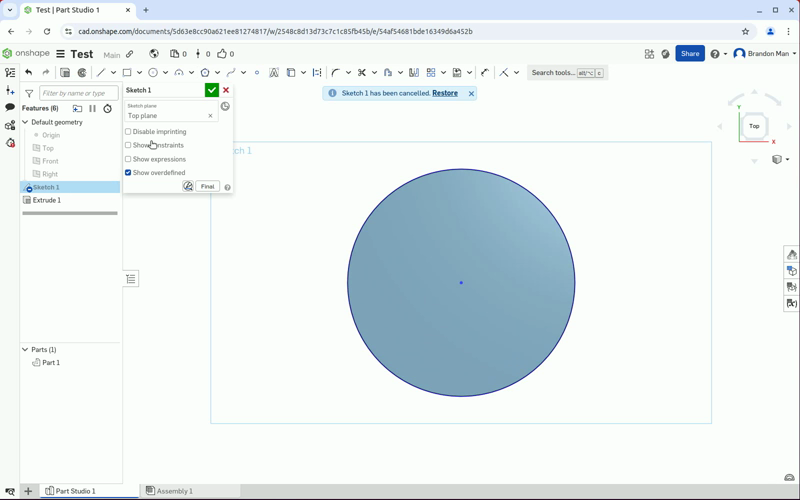
mouse_move(229, 92)
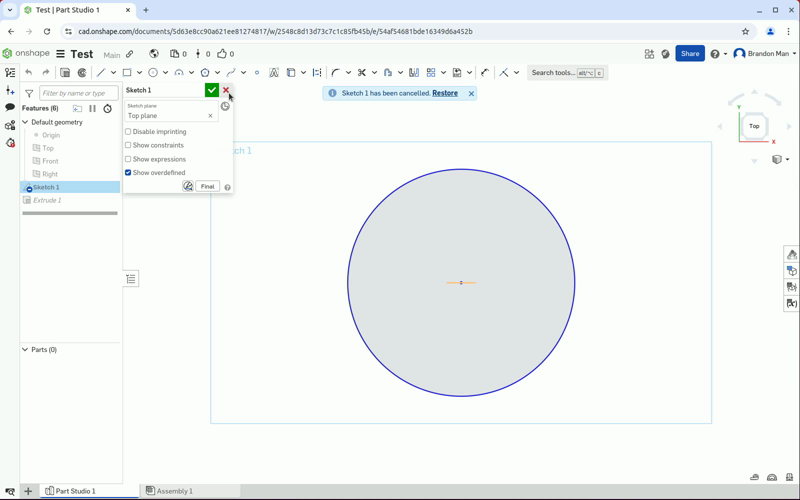
click(229, 92)
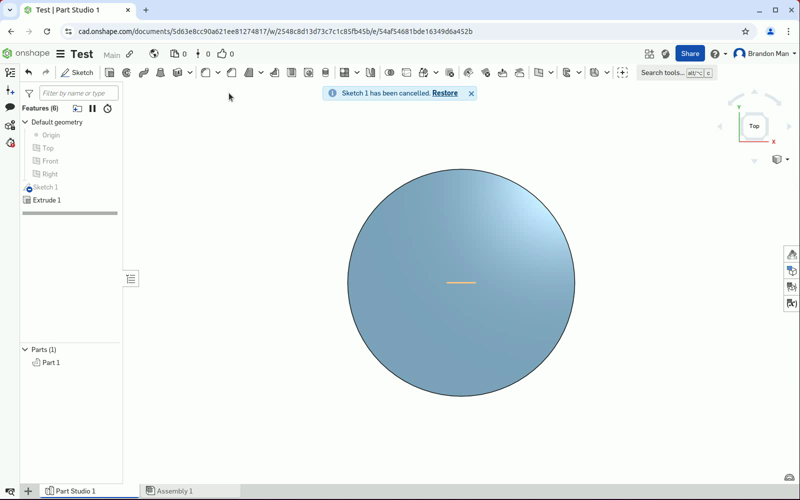
mouse_move(541, 75)
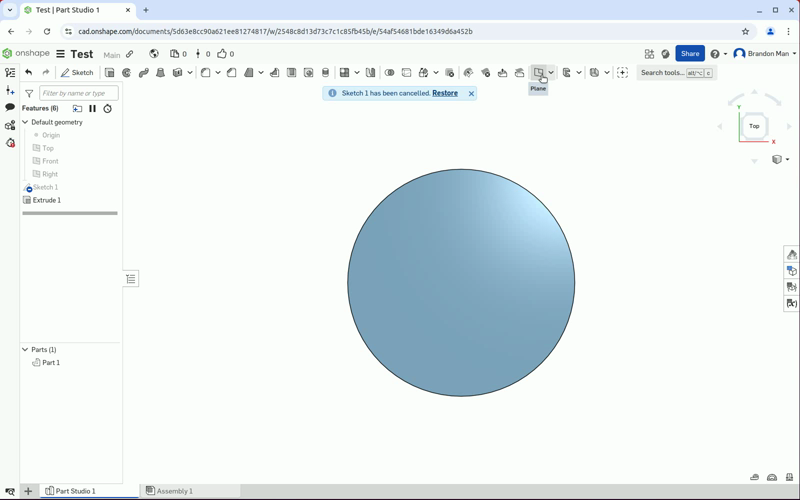
click(541, 75)
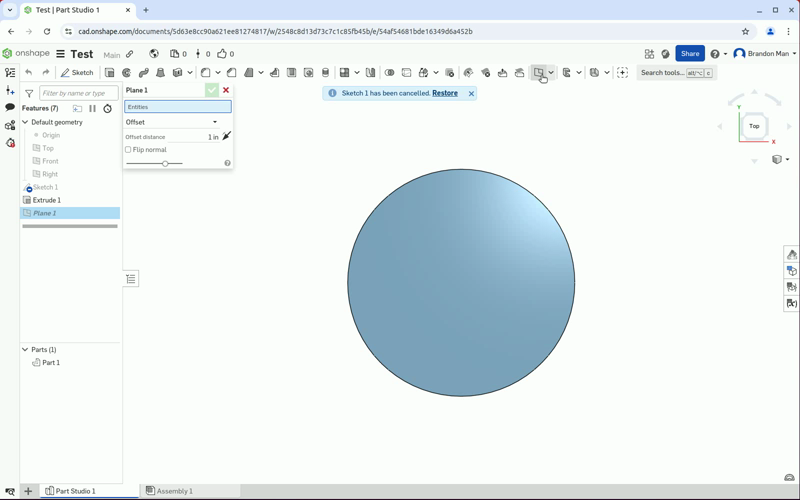
mouse_move(73, 150)
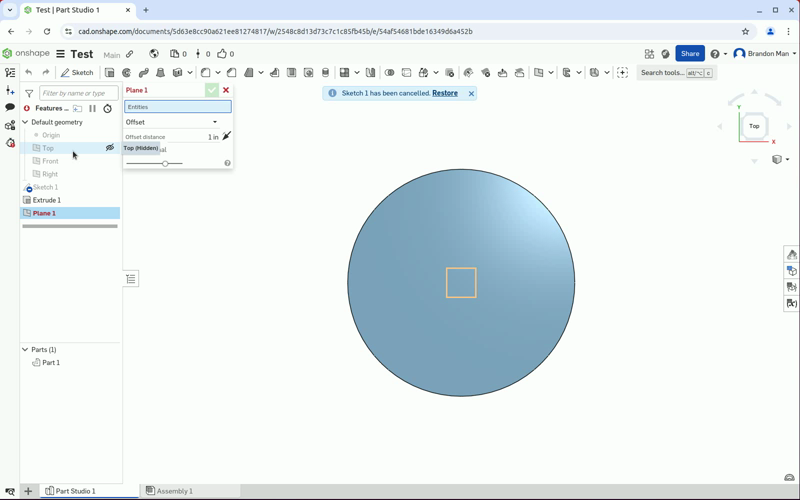
click(73, 150)
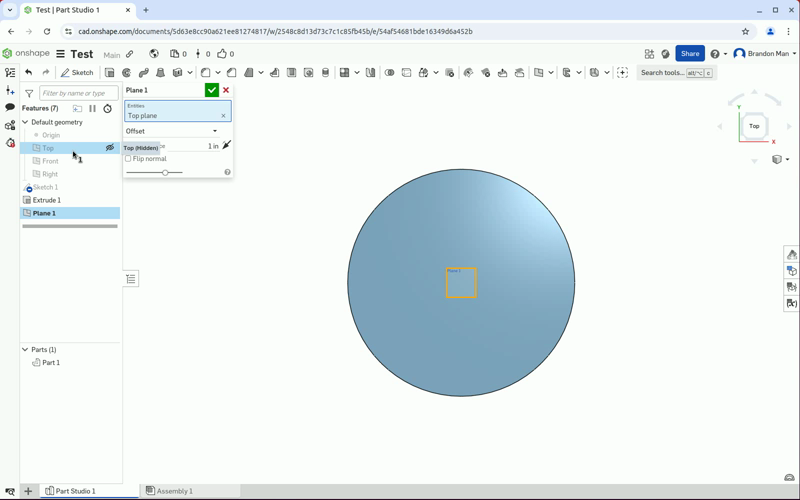
key(tab, 2)
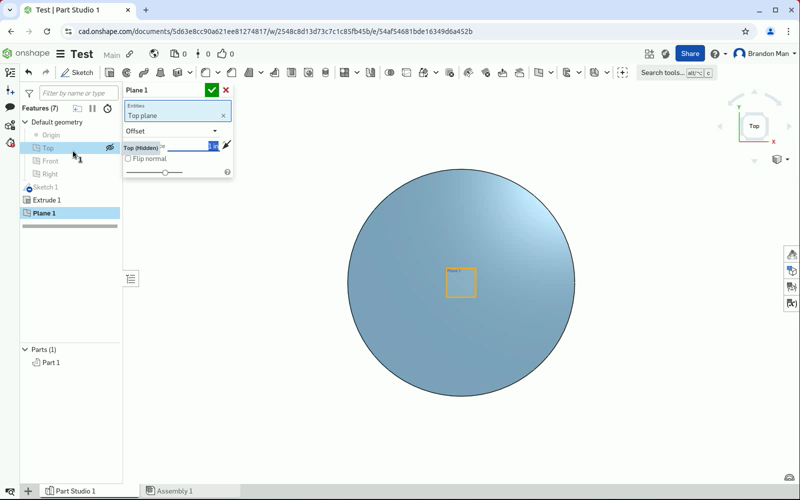
text(0.246)
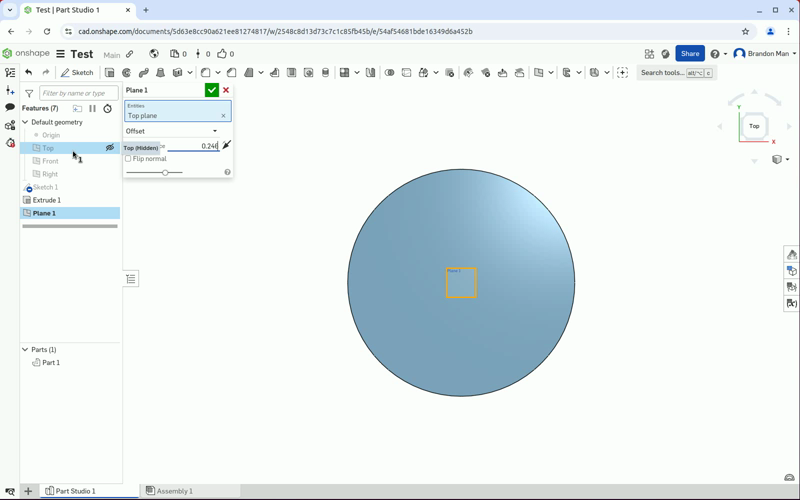
key(enter, 2)
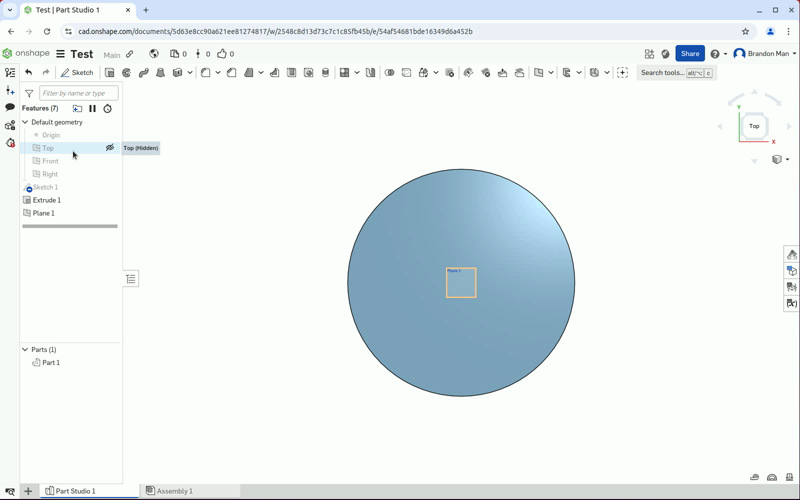
key(shift+s)
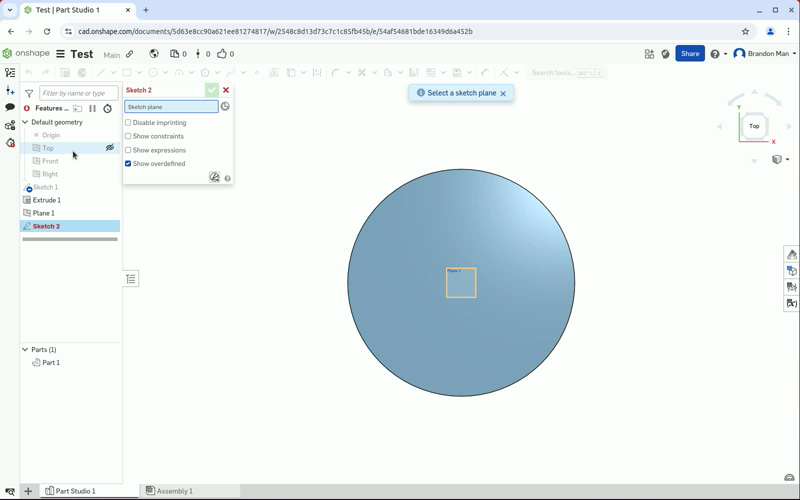
mouse_move(73, 215)
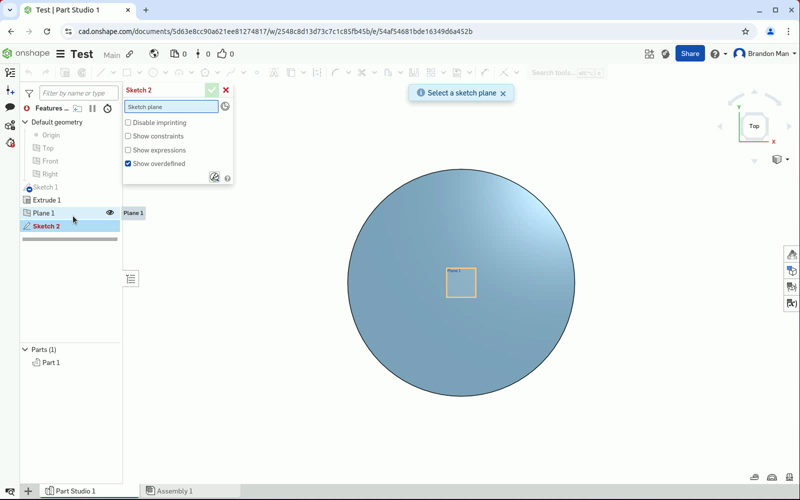
click(73, 215)
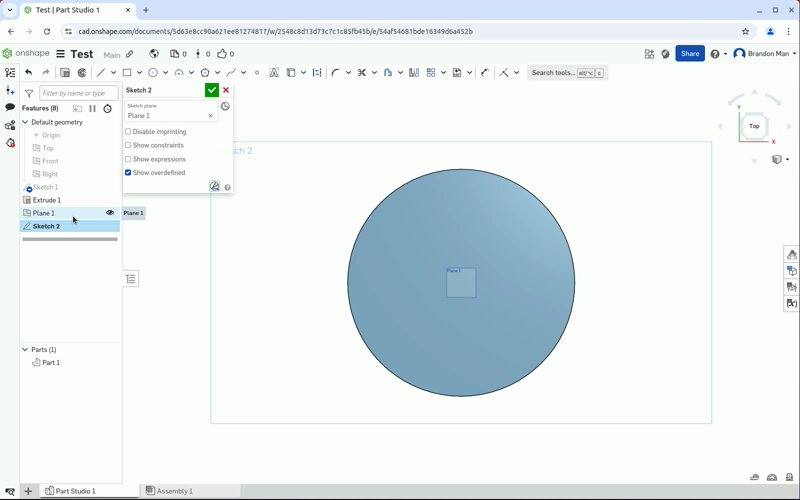
mouse_move(73, 352)
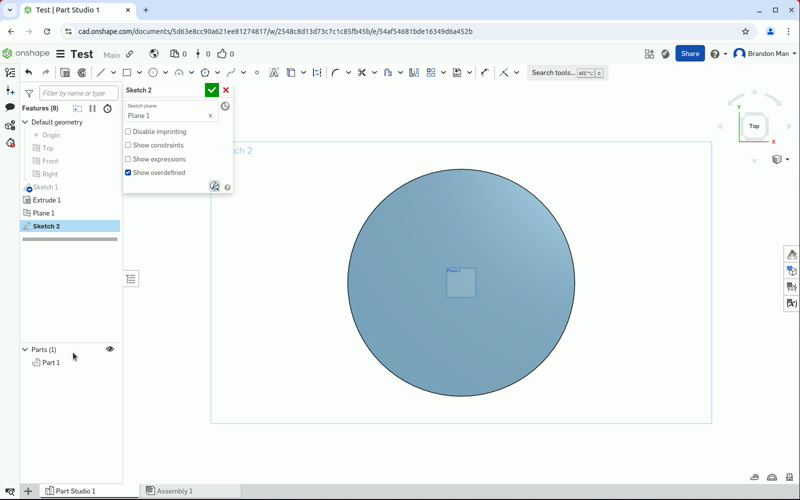
key(y)
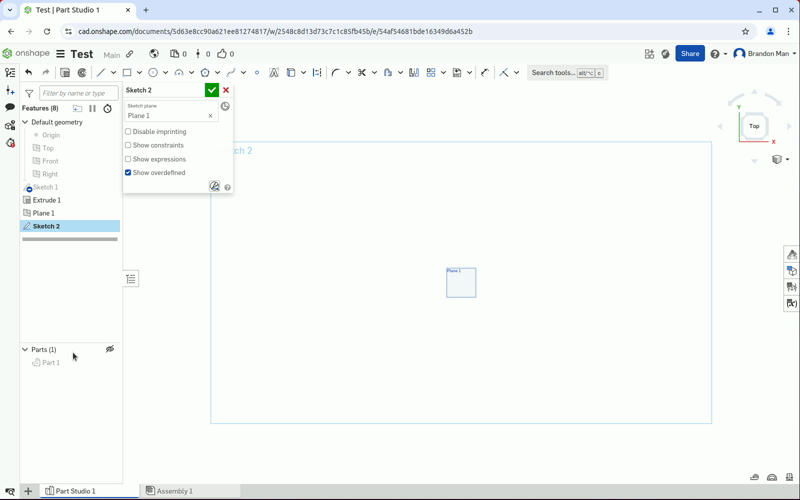
key(c)
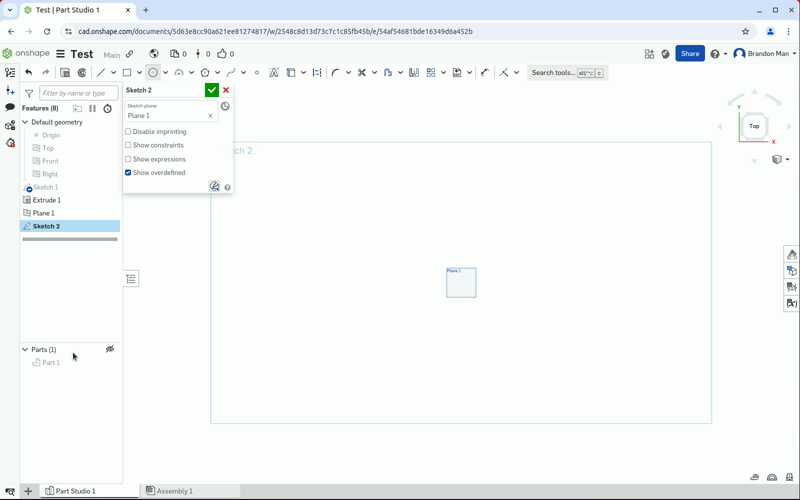
key_down(shift)
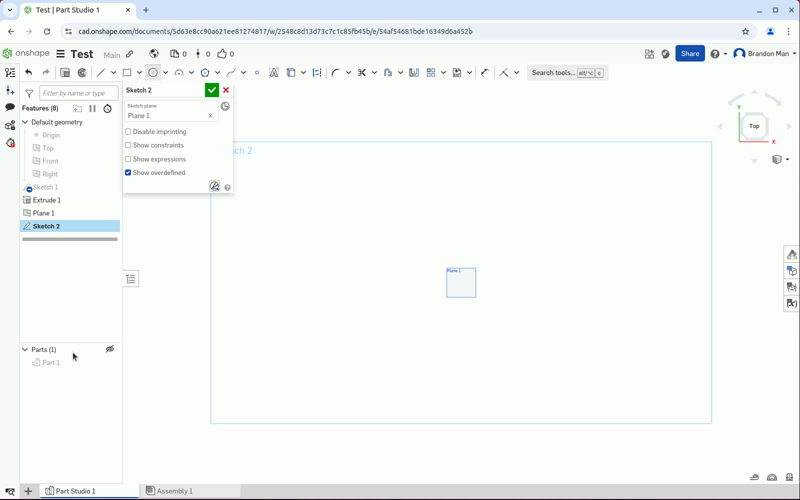
mouse_move(461, 282)
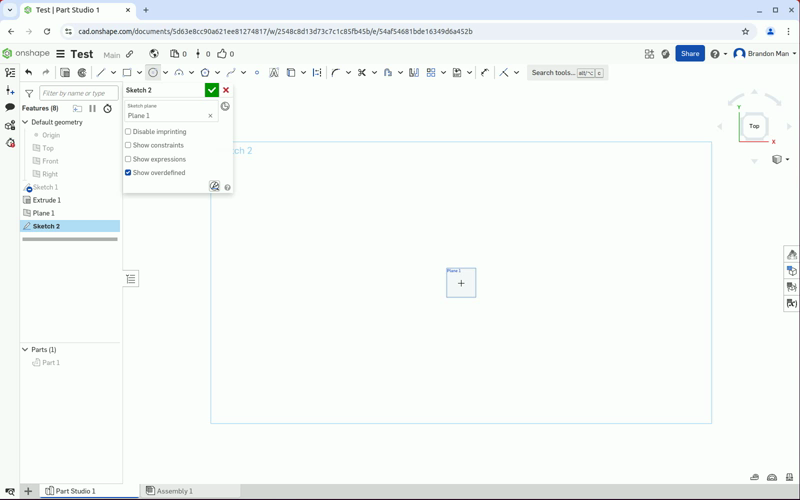
click(461, 282)
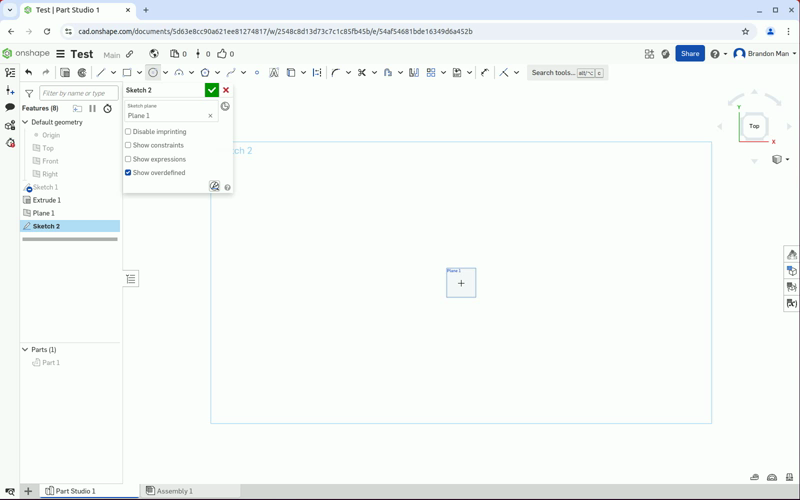
key_up(shift)
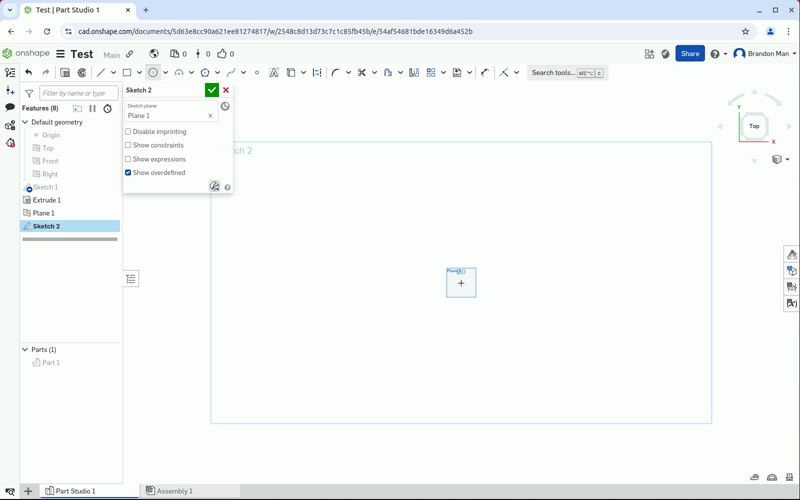
mouse_move(467, 282)
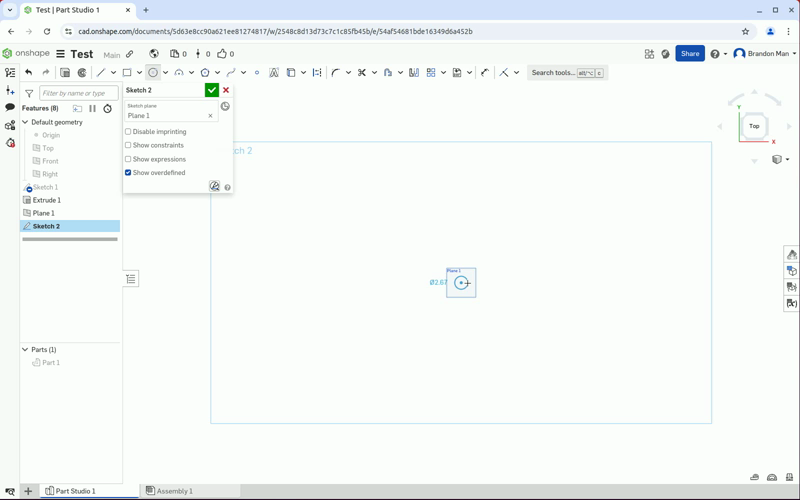
click(467, 282)
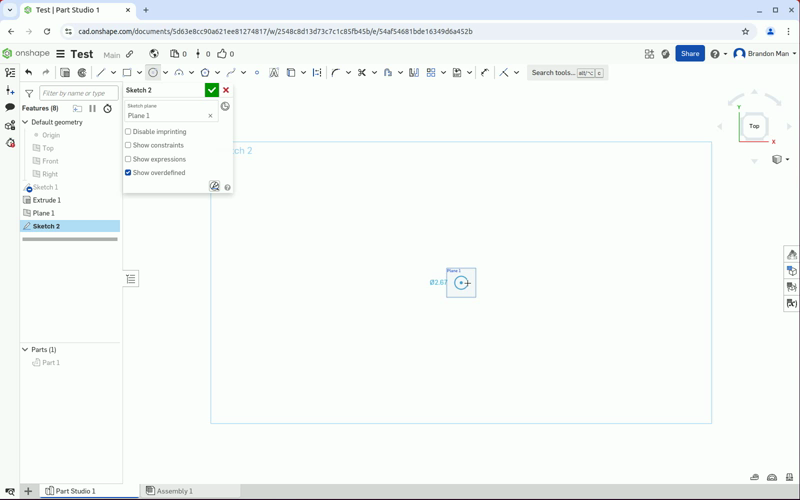
key(esc)
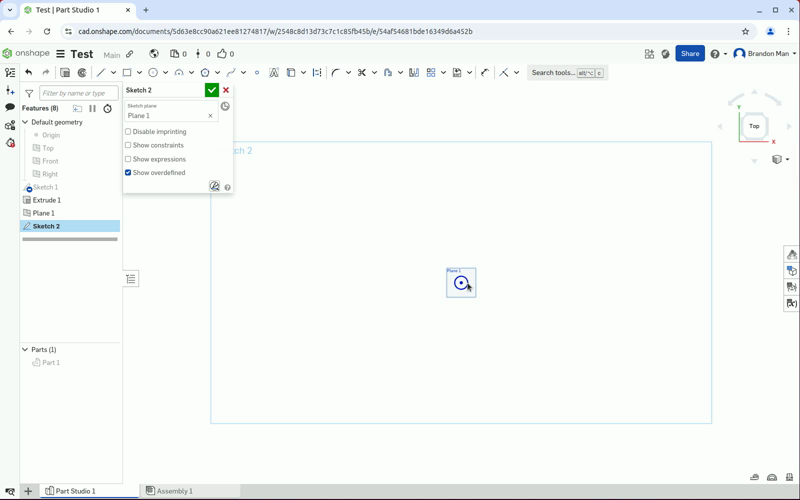
mouse_move(465, 281)
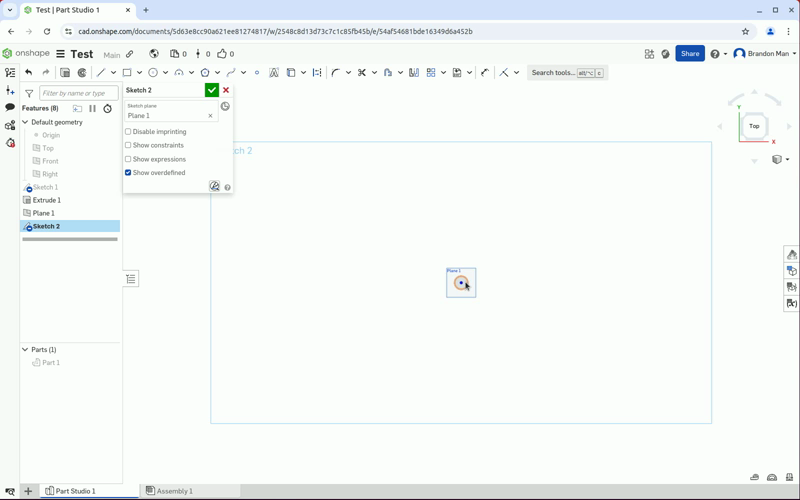
scroll(6)
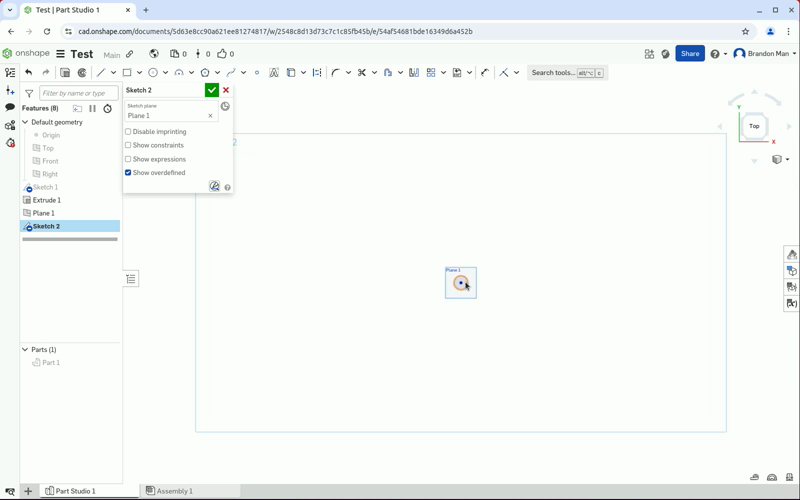
scroll(6)
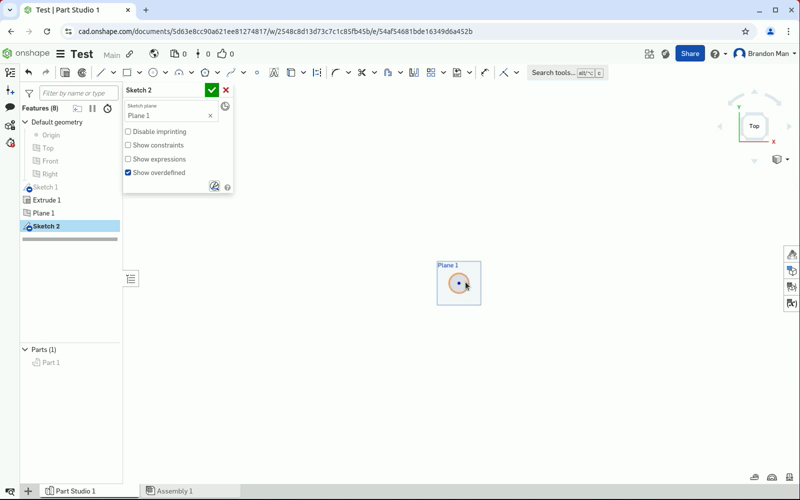
scroll(6)
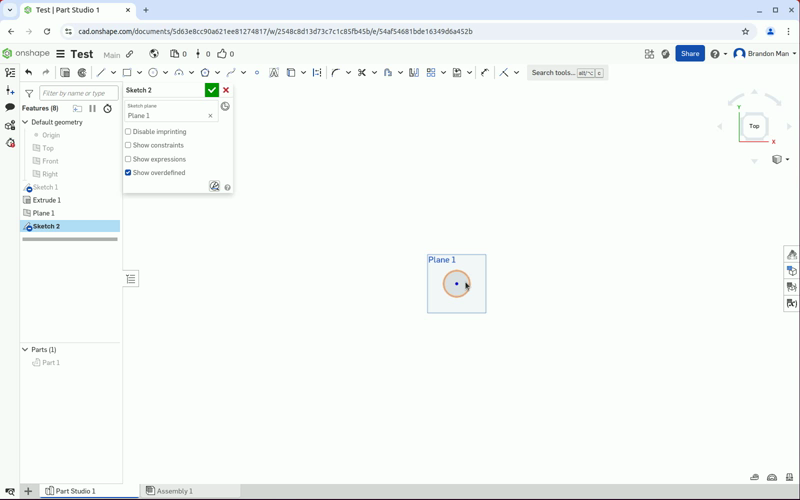
scroll(6)
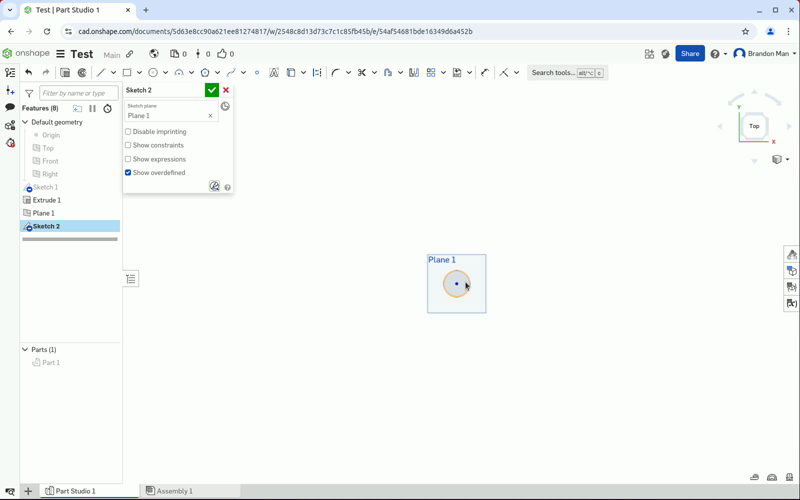
scroll(6)
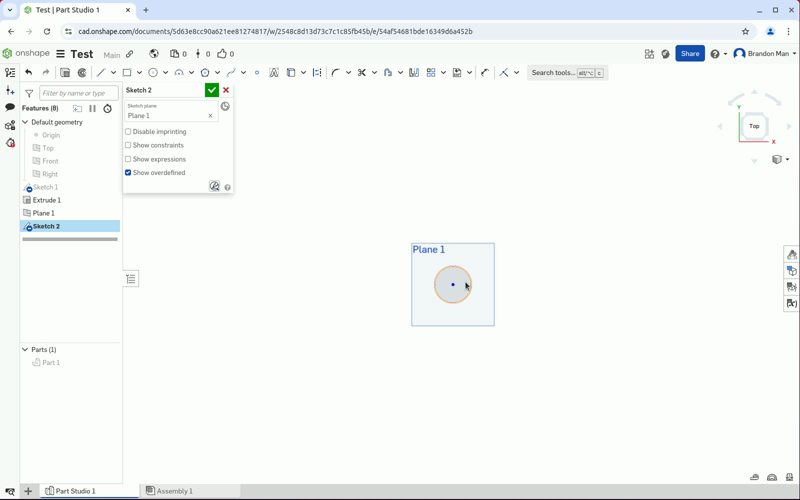
scroll(6)
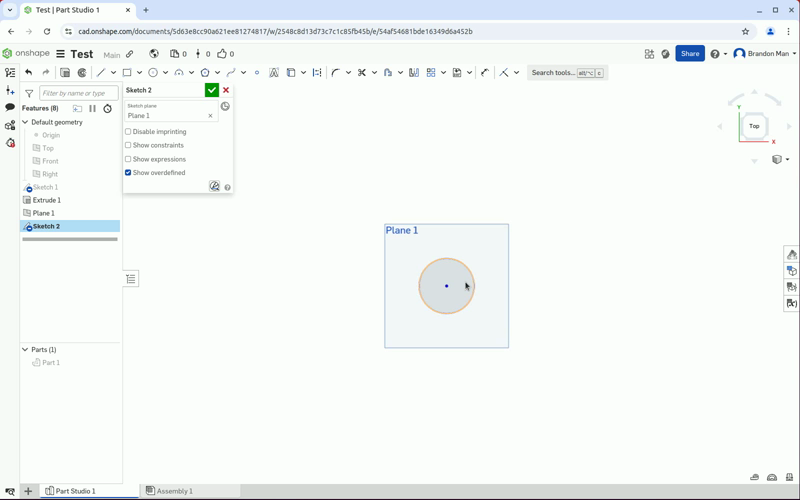
scroll(6)
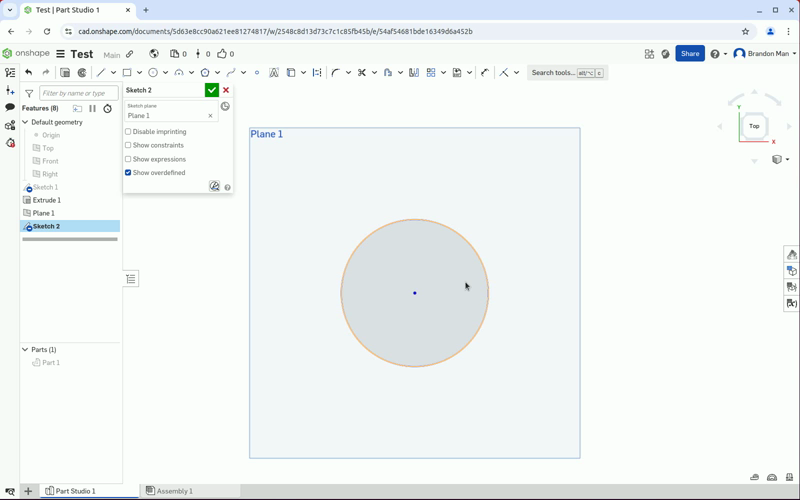
click(465, 281)
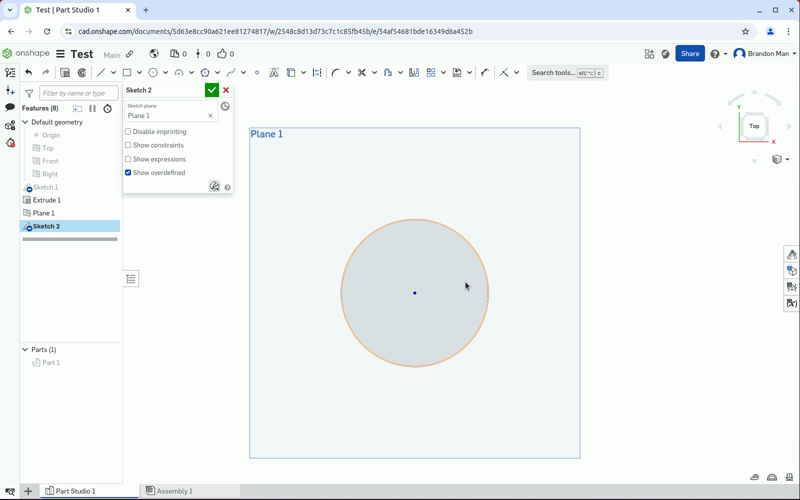
scroll(-6)
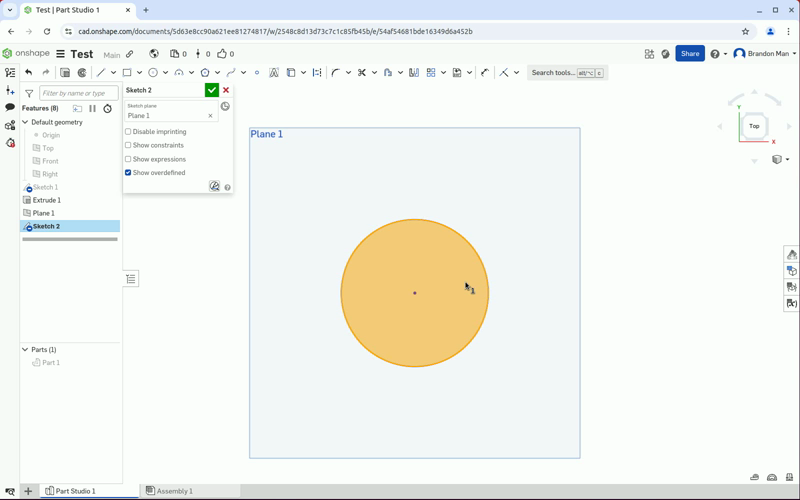
scroll(-6)
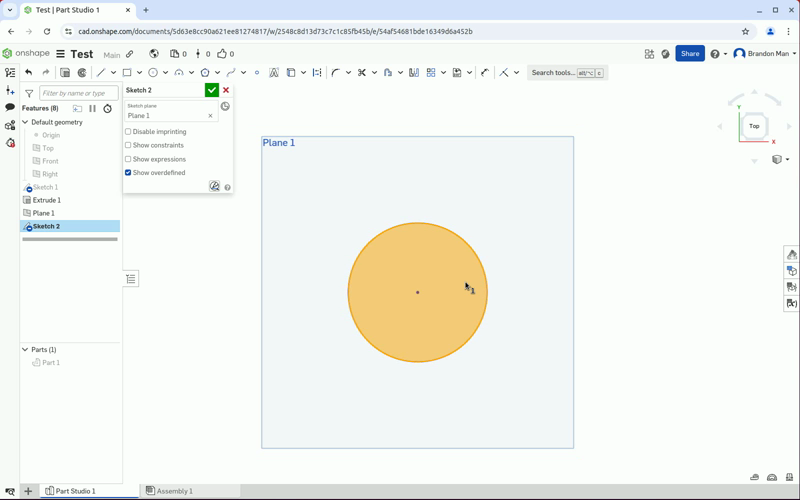
scroll(-6)
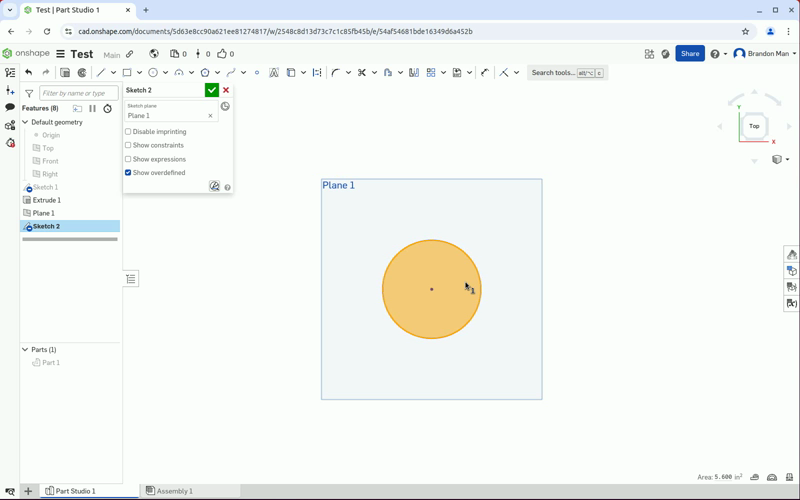
scroll(-6)
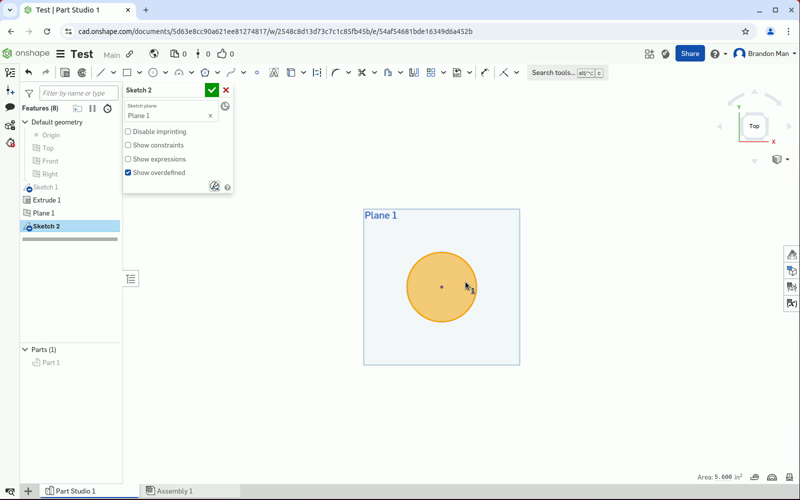
scroll(-6)
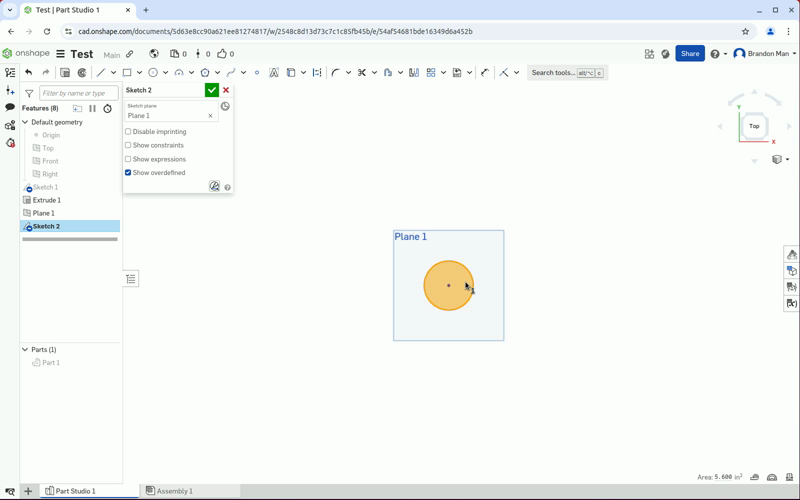
scroll(-6)
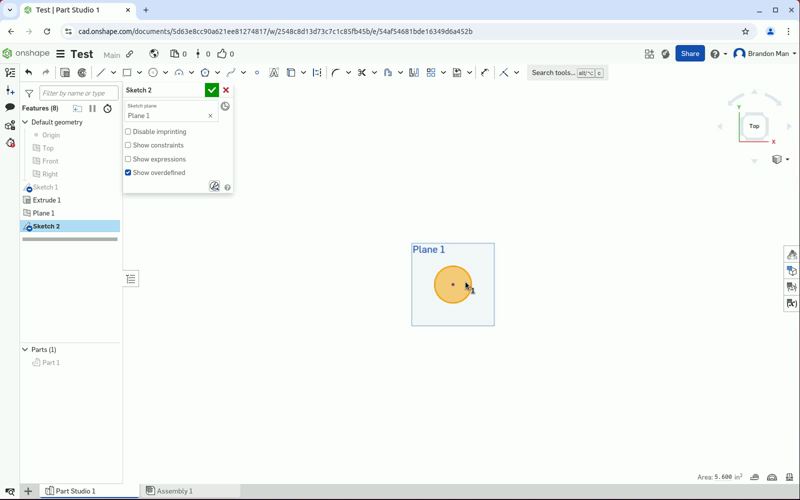
scroll(-6)
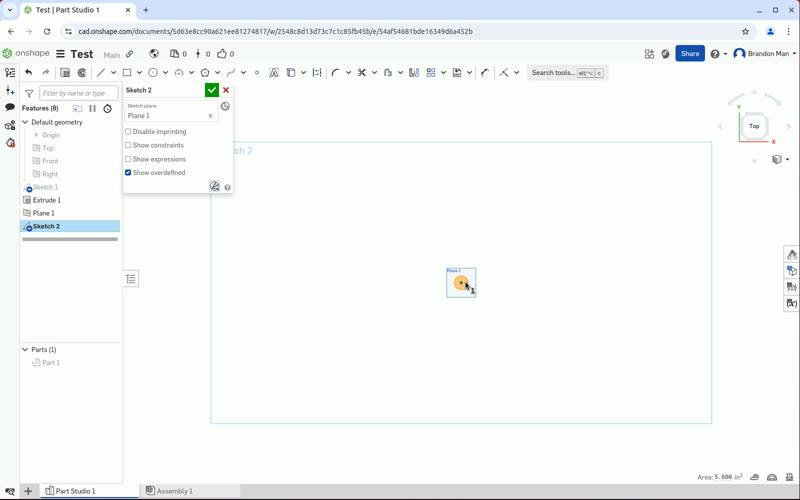
mouse_move(73, 352)
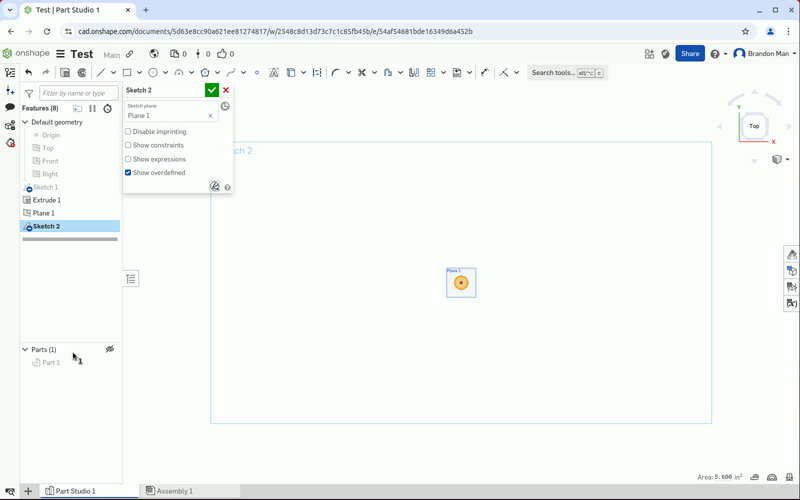
key(shift+y)
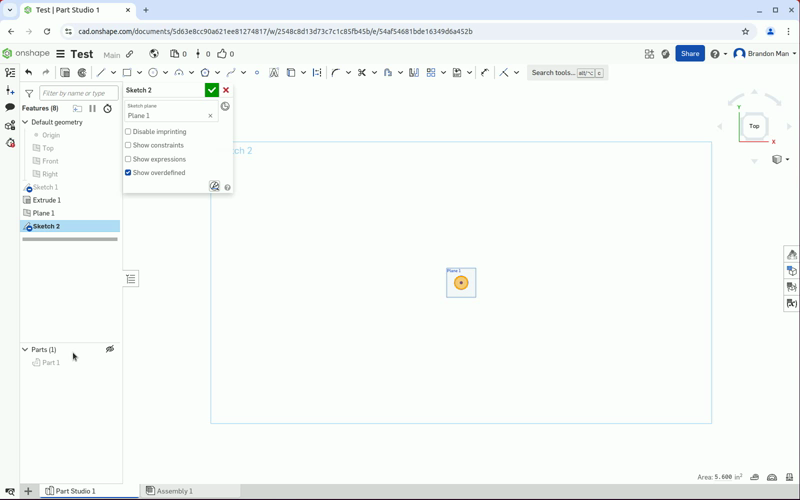
key(shift+e)
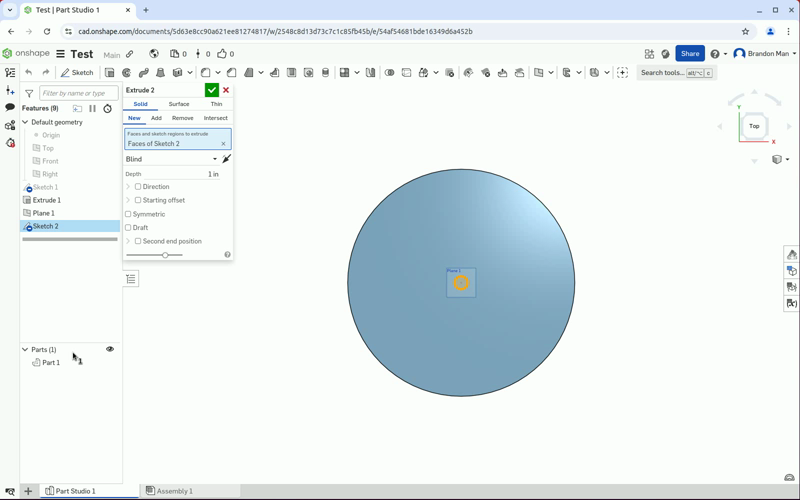
mouse_move(143, 106)
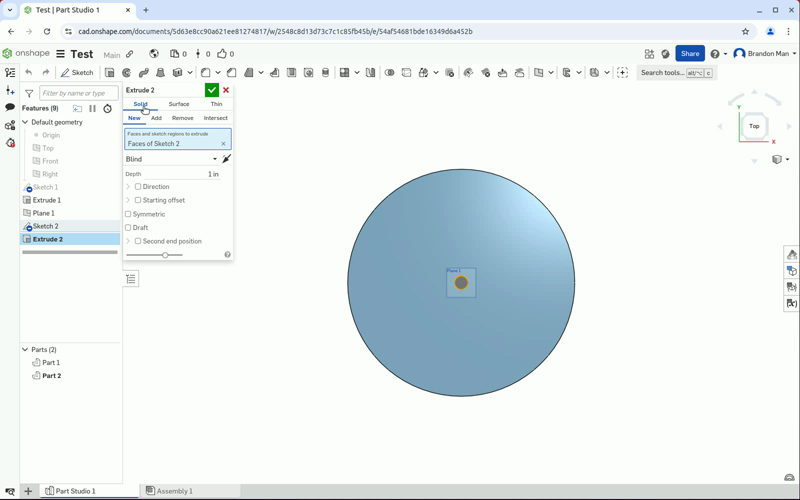
click(143, 106)
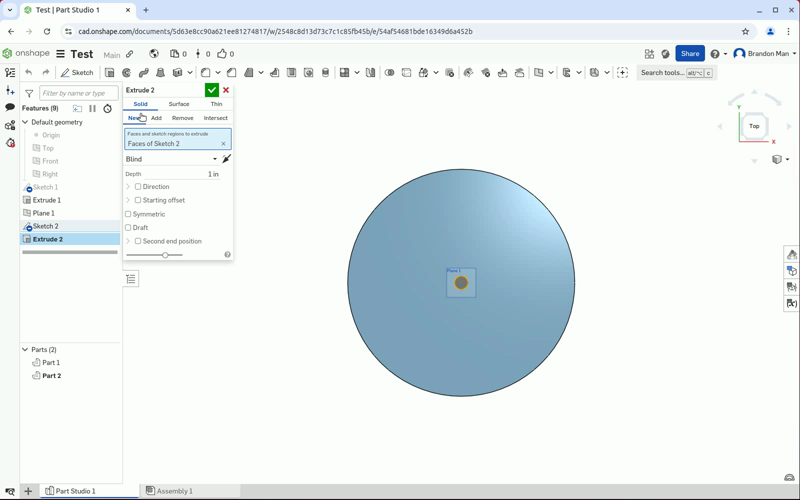
mouse_move(137, 120)
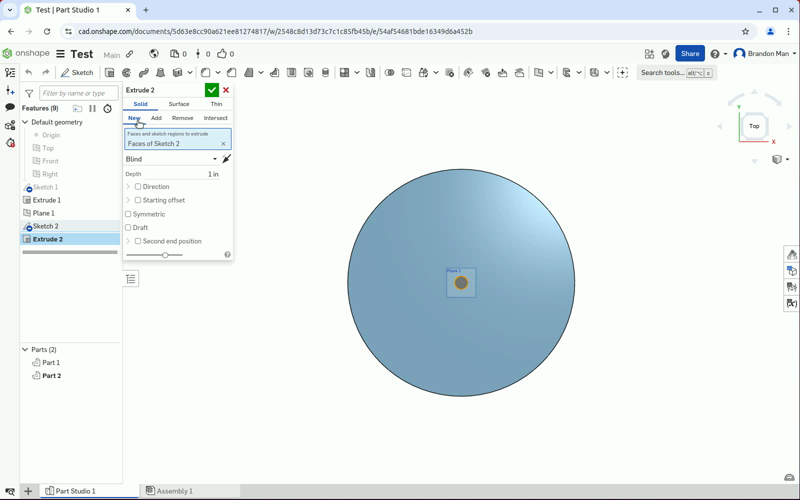
click(137, 120)
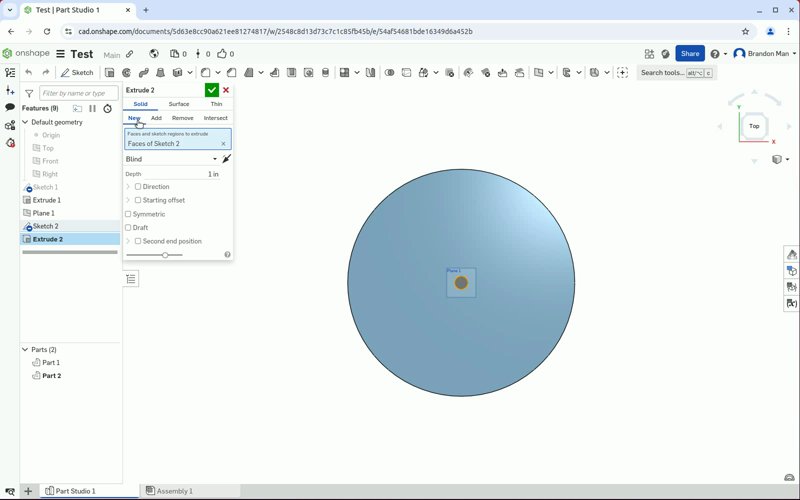
key(tab, 4)
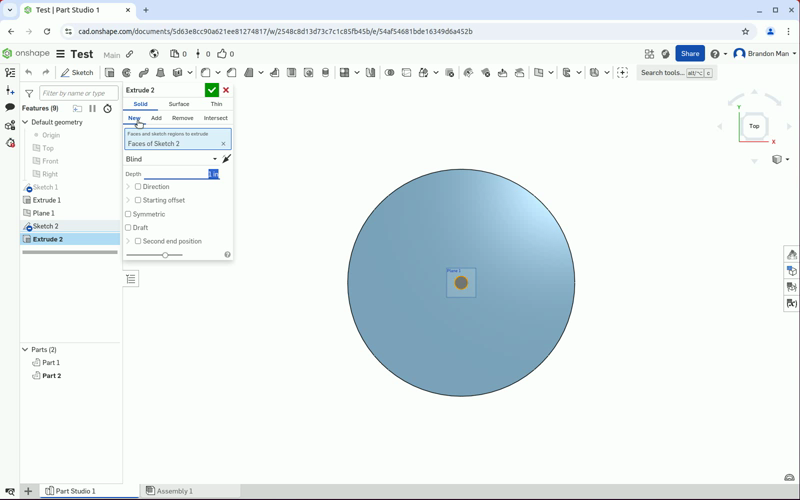
text(0.241)
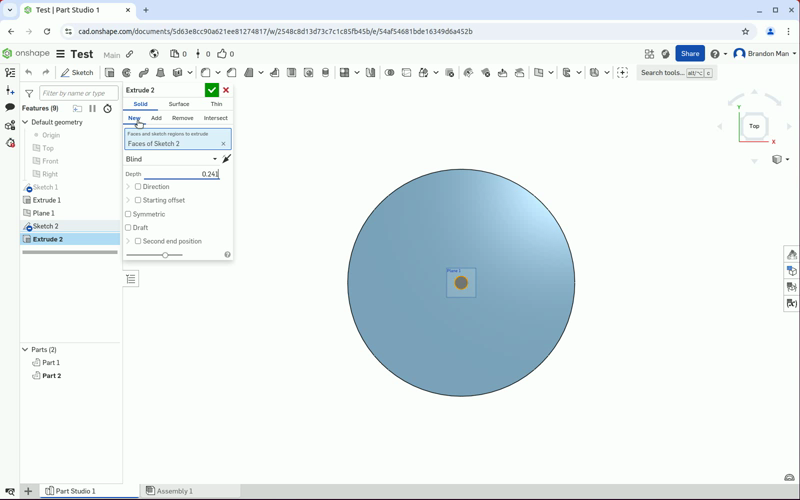
key(enter)
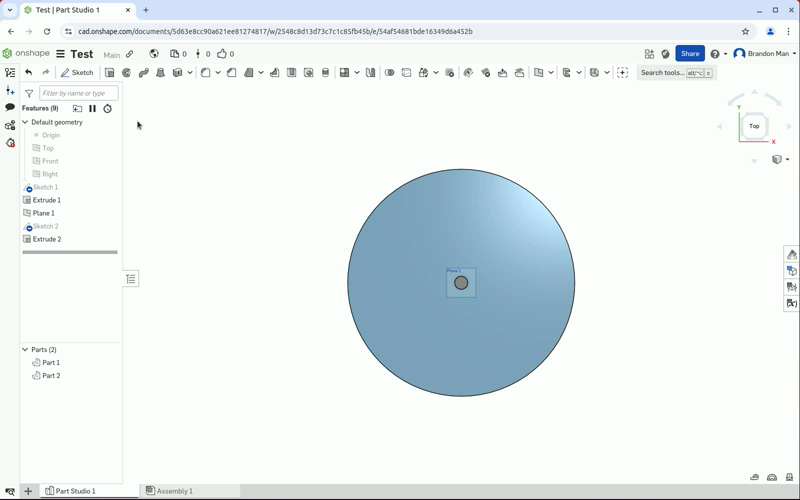
key(shift+h)
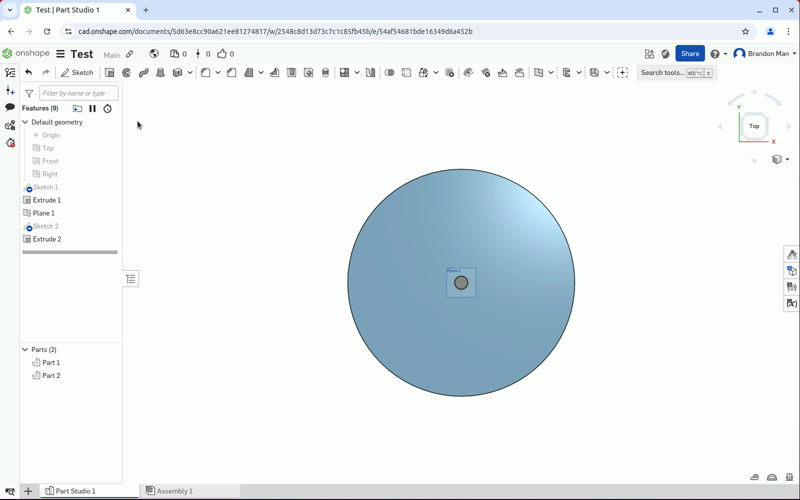
key(shift+h)
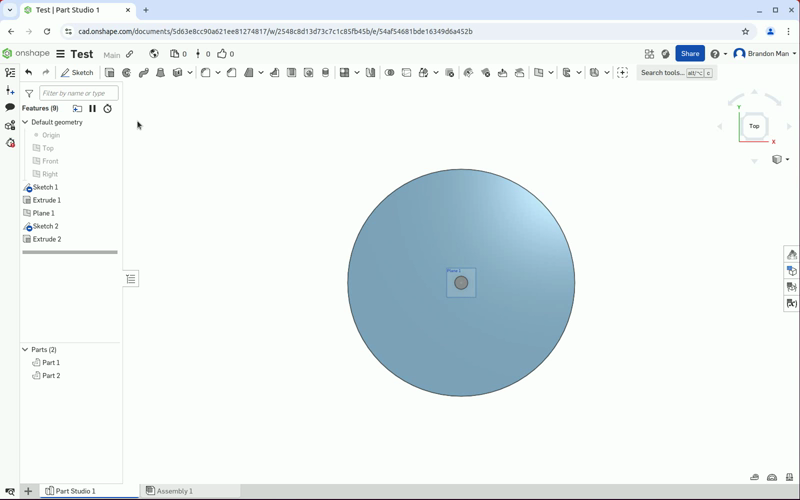
key(shift+7)
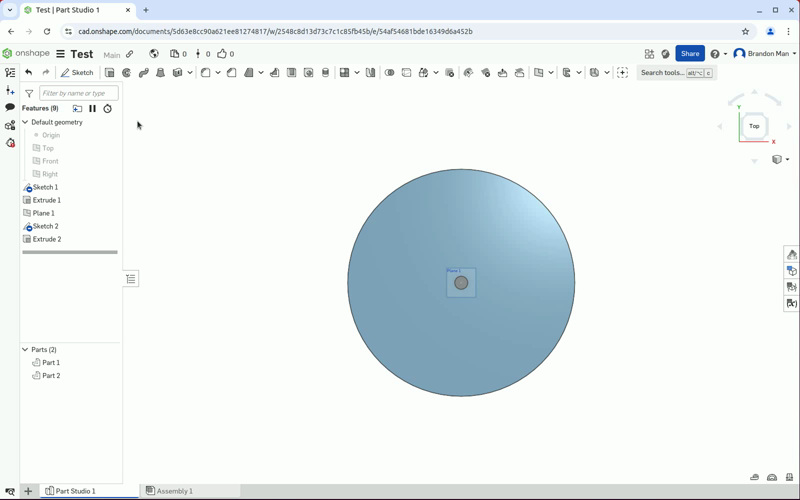
key(up, 3)
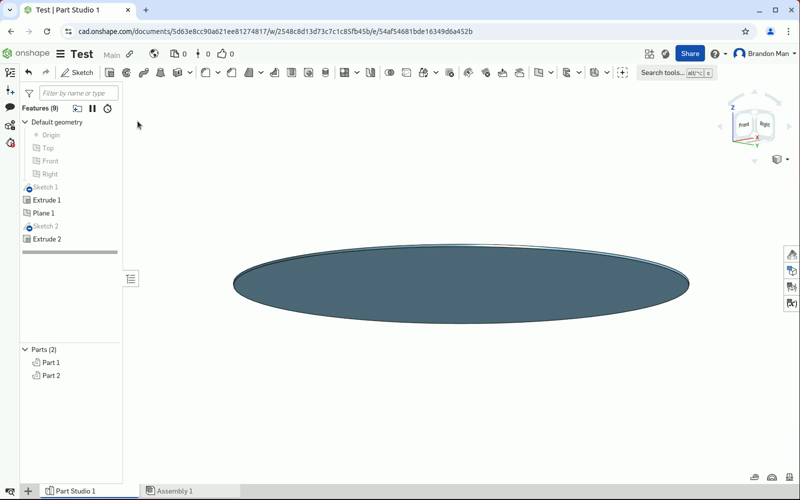
key(left, 3)
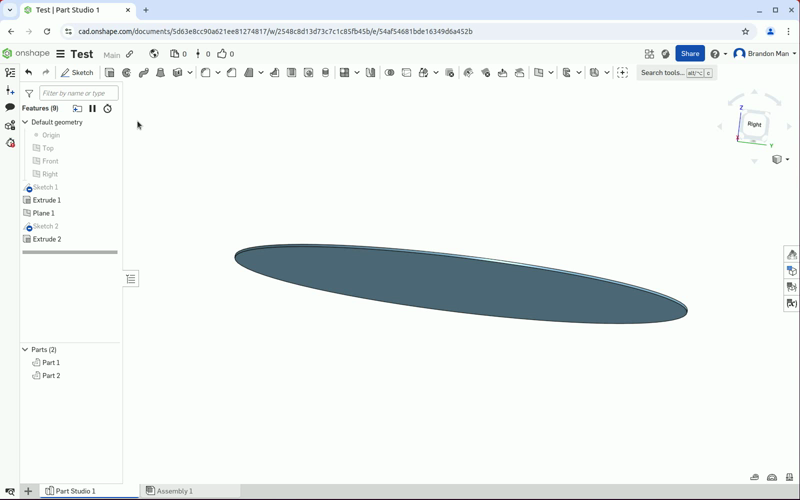
key(right, 3)
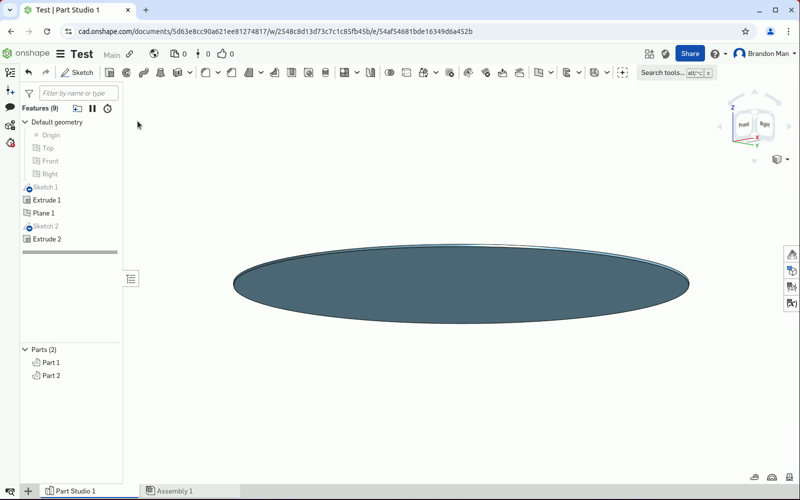
key(down, 3)
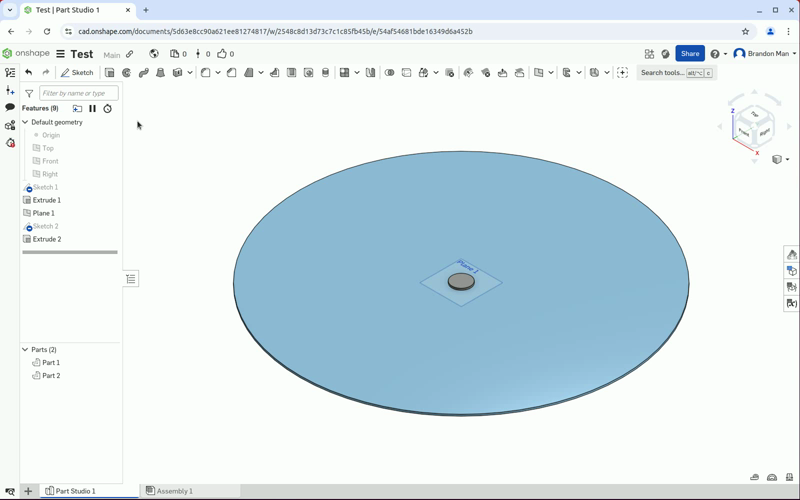
mouse_move(73, 189)
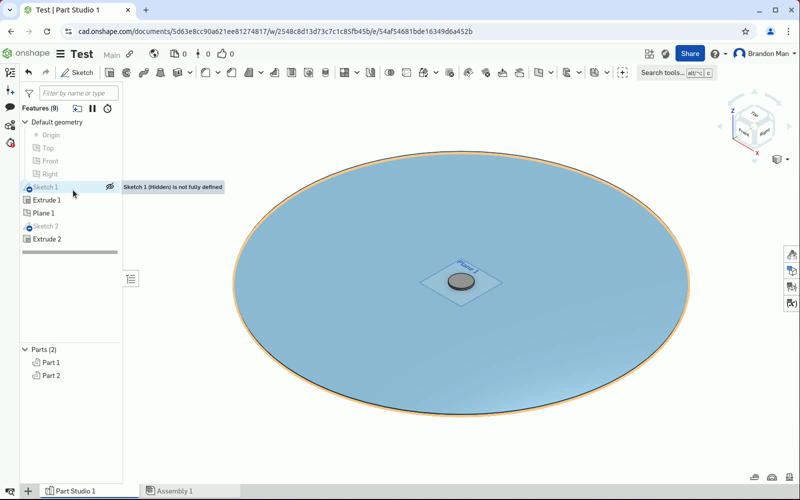
click(73, 189)